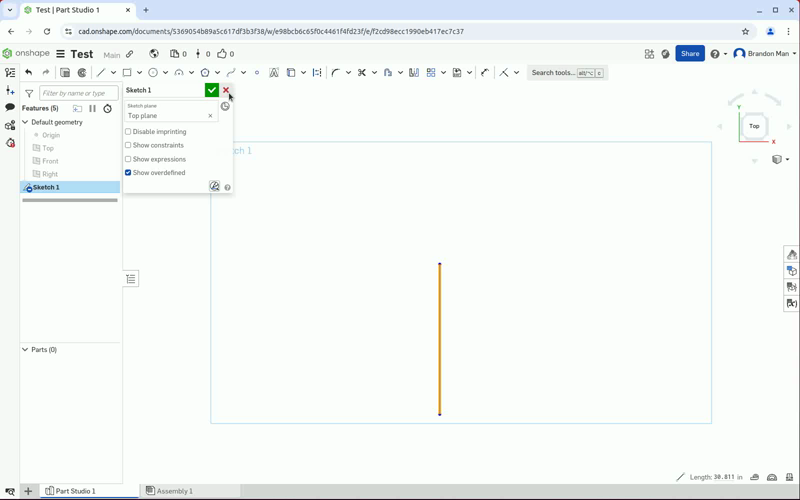
key(shift+h)
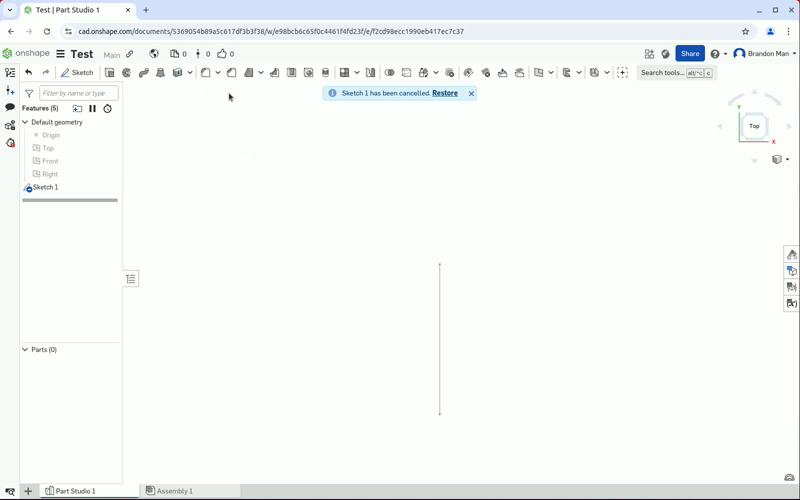
key(shift+s)
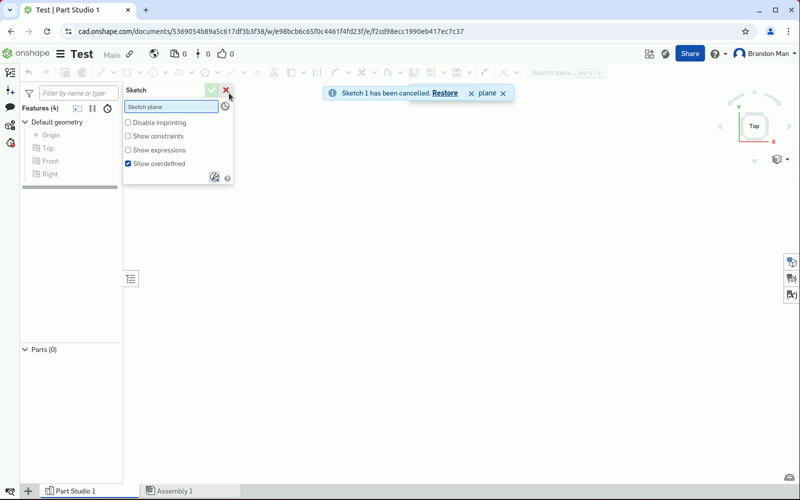
mouse_move(73, 150)
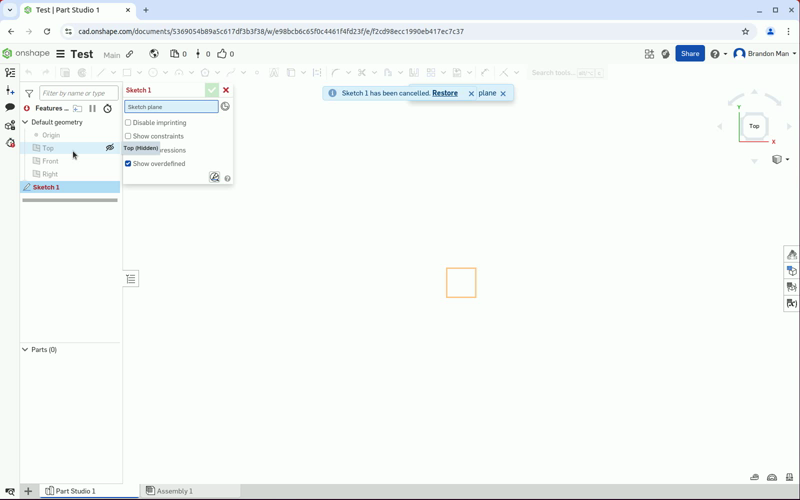
click(73, 150)
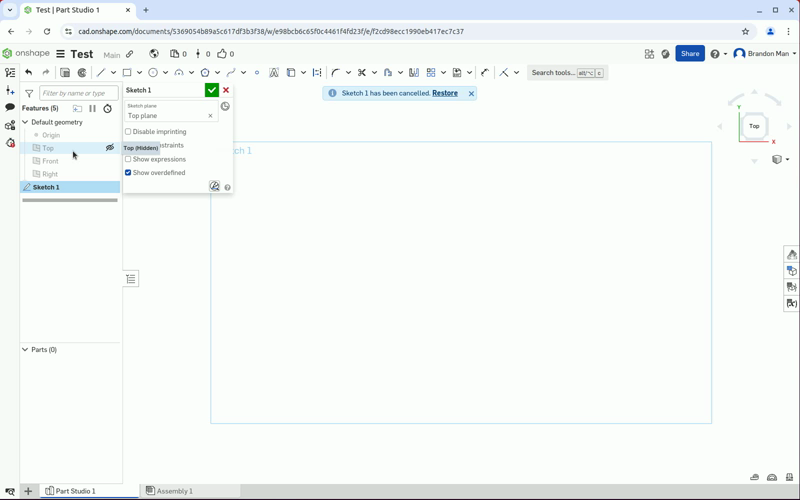
mouse_move(73, 352)
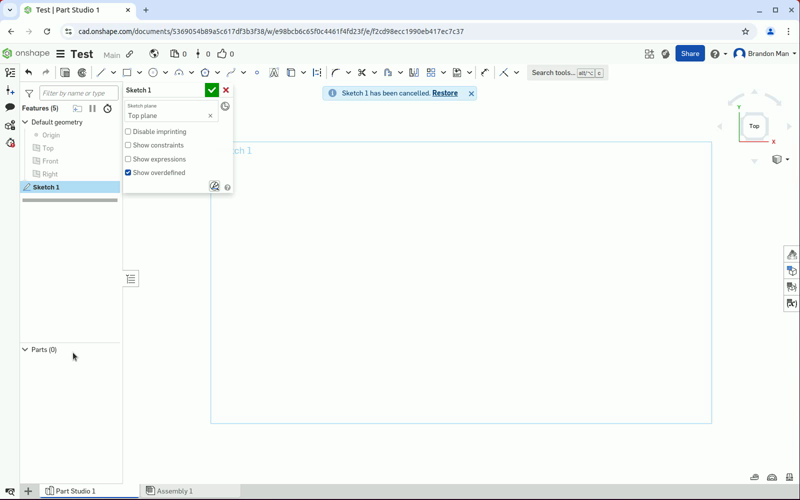
key(y)
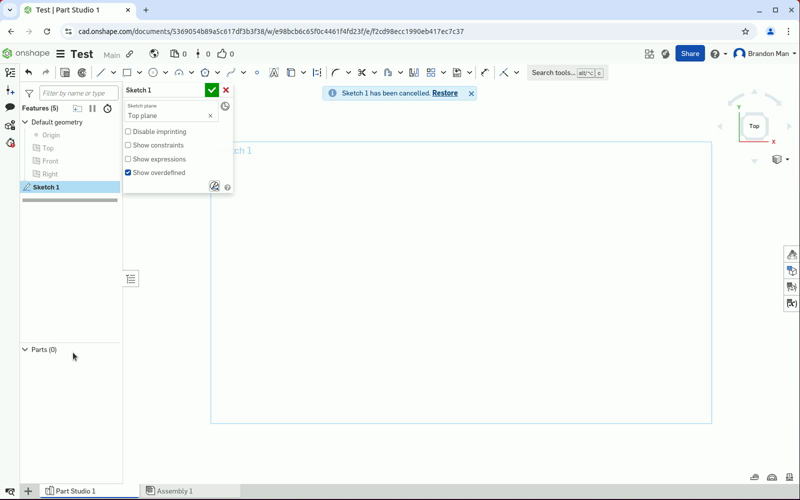
key(c)
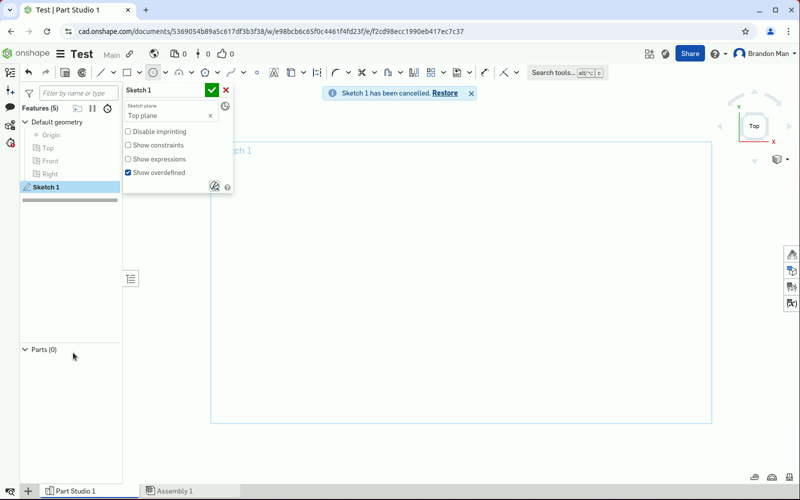
key_down(shift)
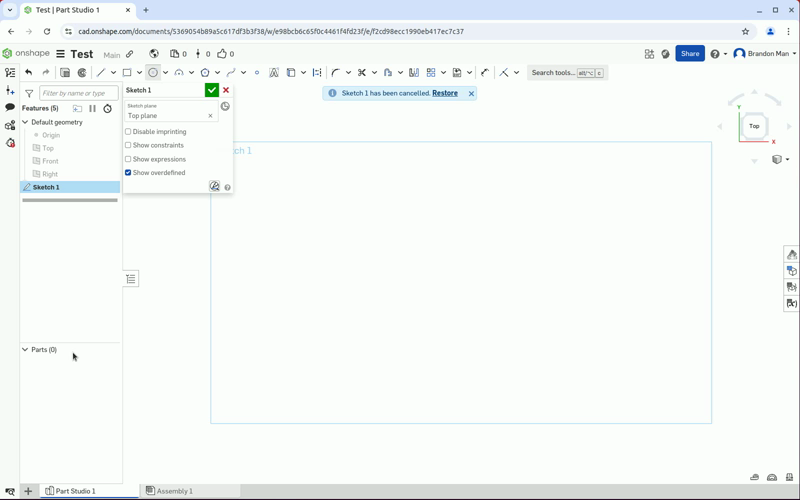
mouse_move(460, 282)
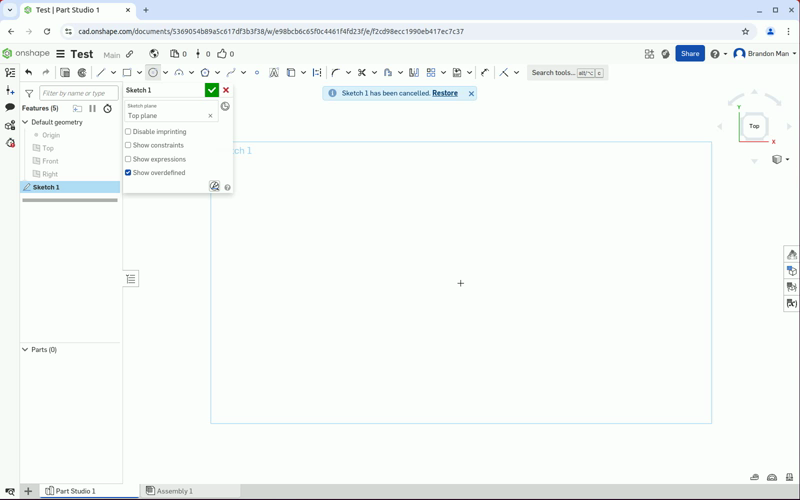
click(460, 282)
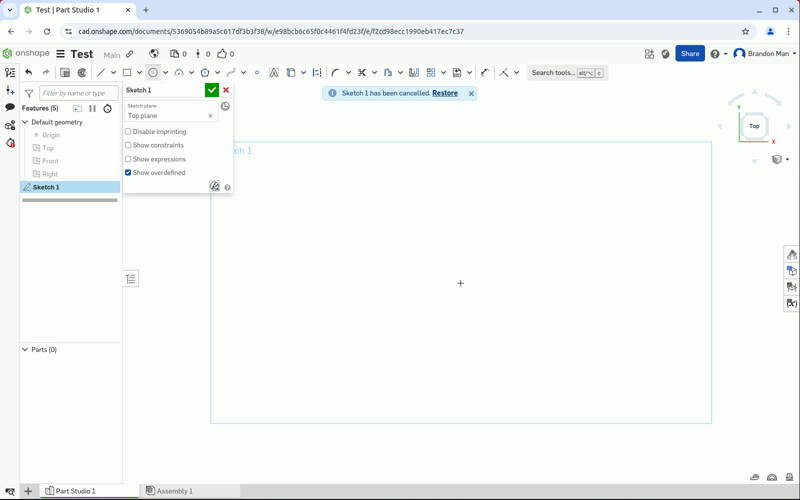
key_up(shift)
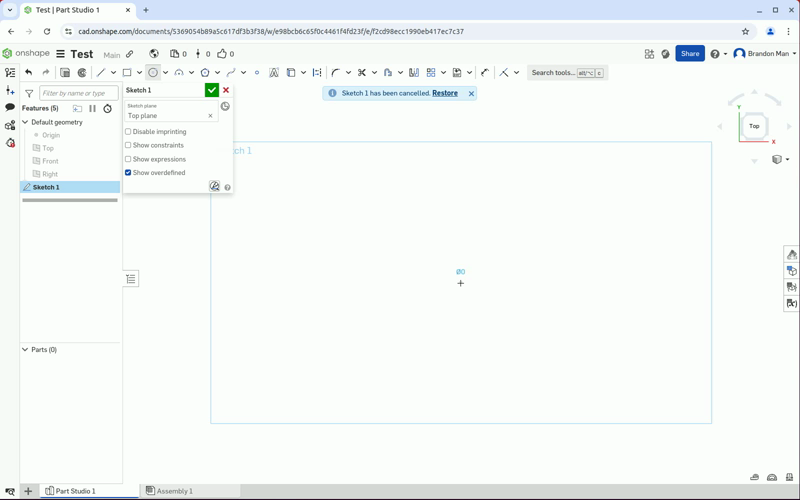
mouse_move(493, 282)
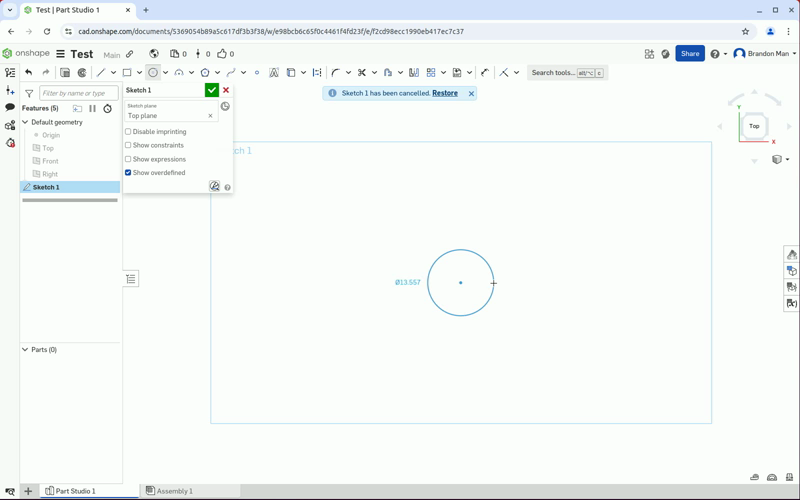
click(493, 282)
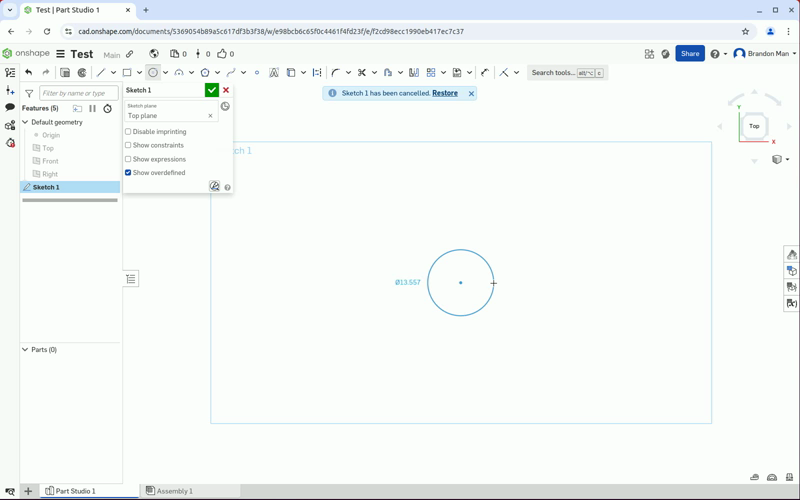
key(esc)
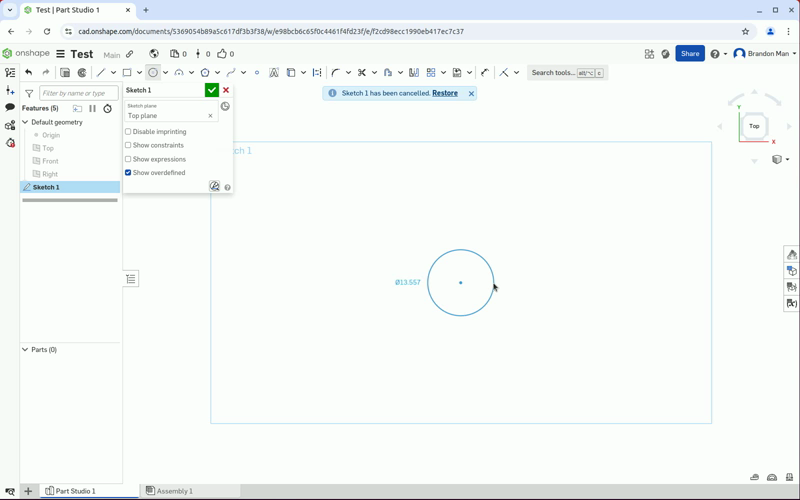
mouse_move(436, 281)
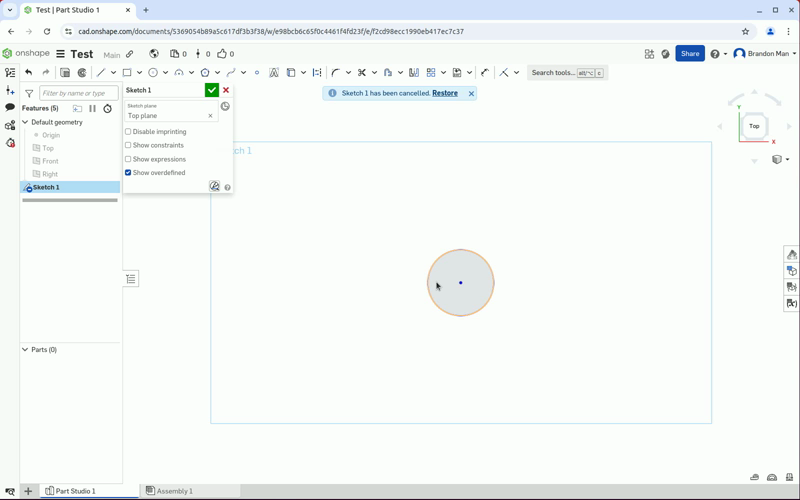
click(436, 281)
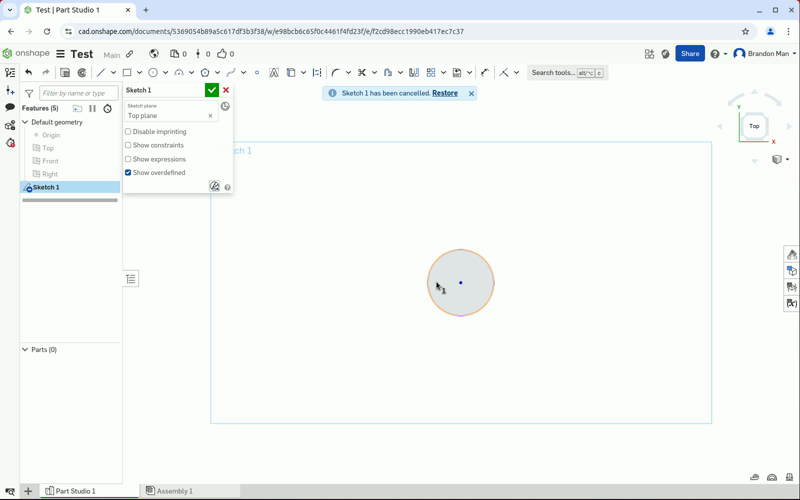
mouse_move(73, 352)
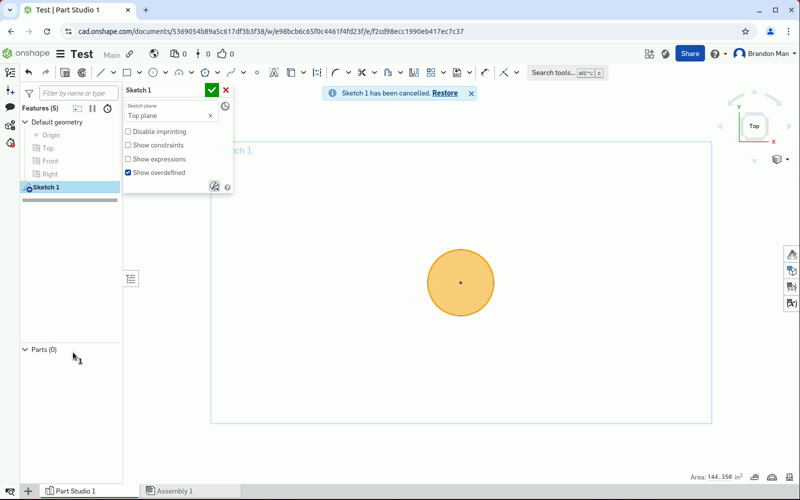
key(shift+y)
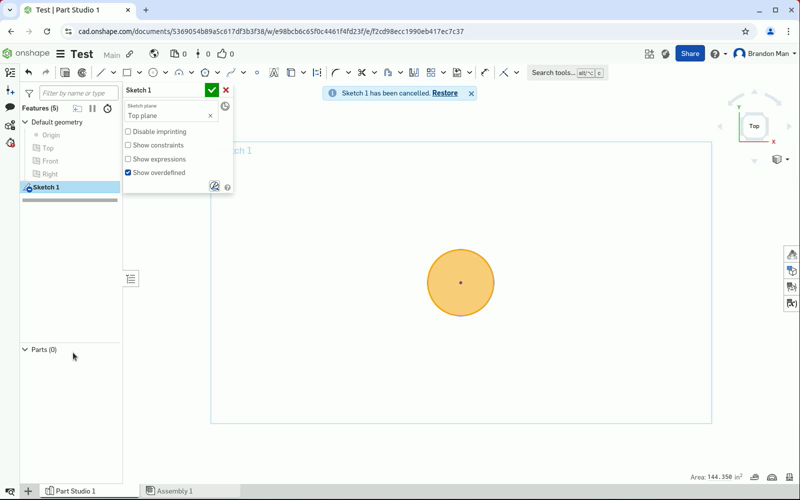
key(shift+e)
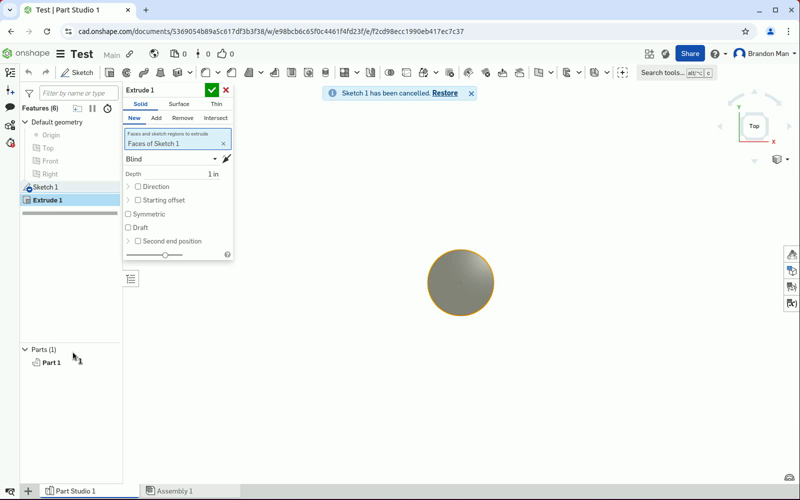
mouse_move(143, 106)
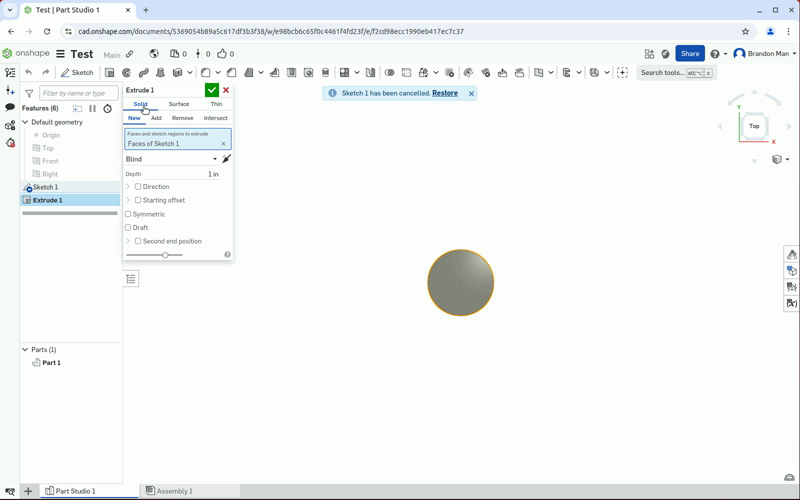
click(143, 106)
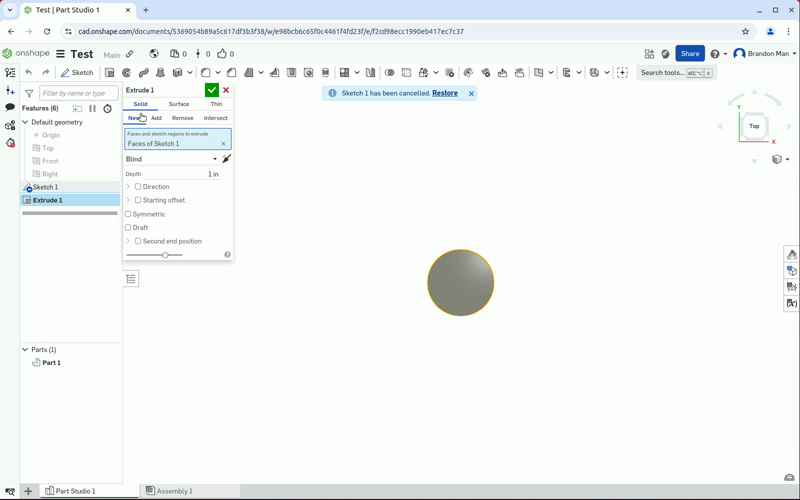
mouse_move(137, 120)
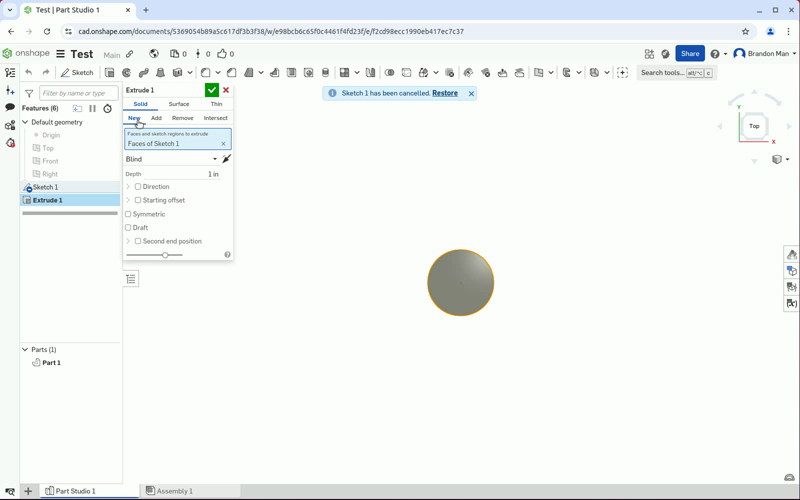
click(137, 120)
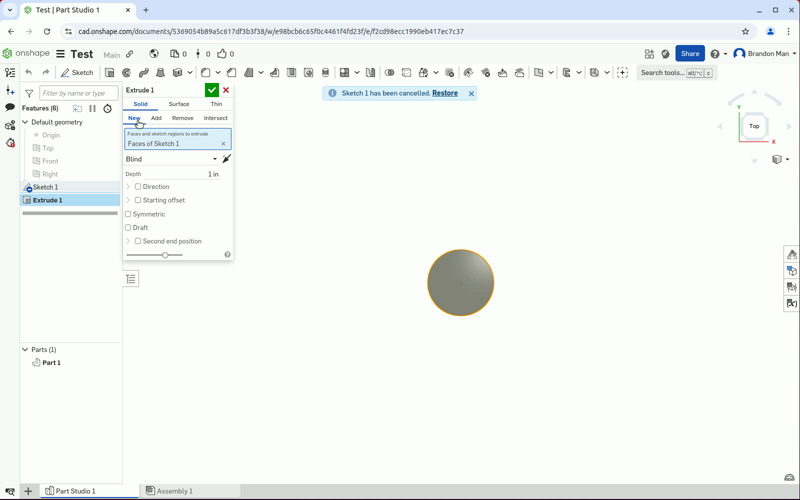
key(tab, 4)
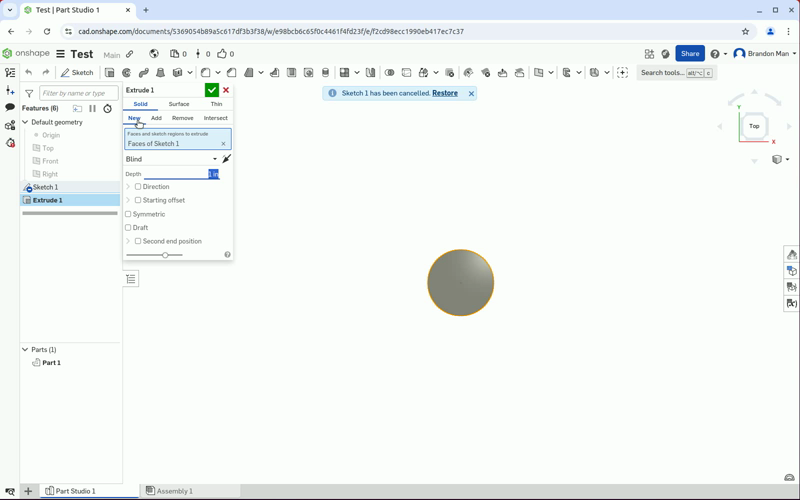
text(12.036)
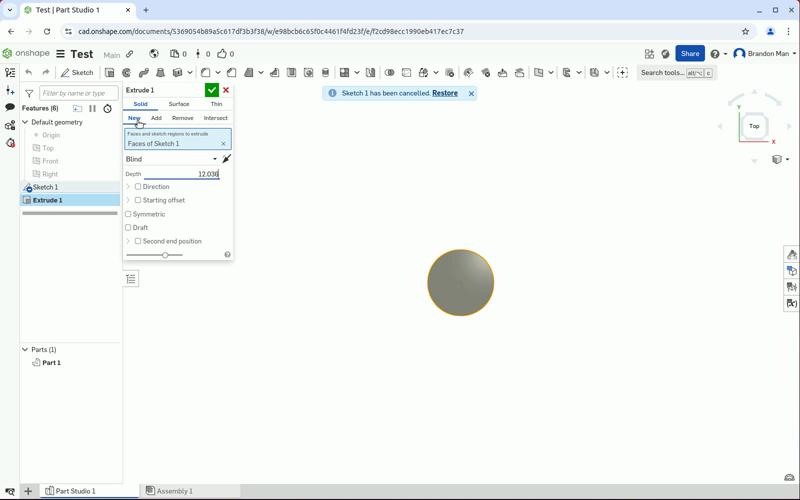
key(enter)
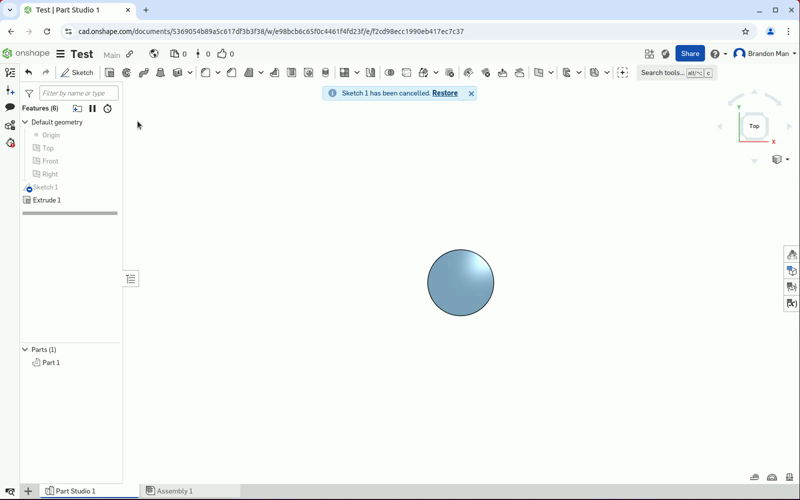
key(shift+h)
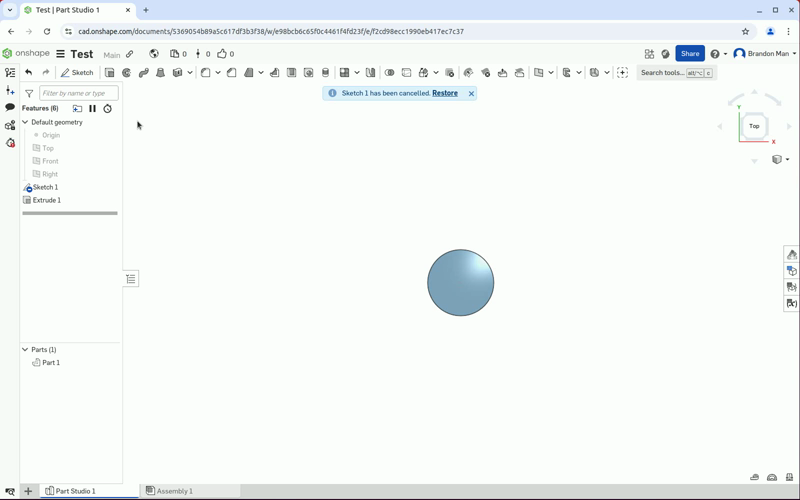
key(shift+h)
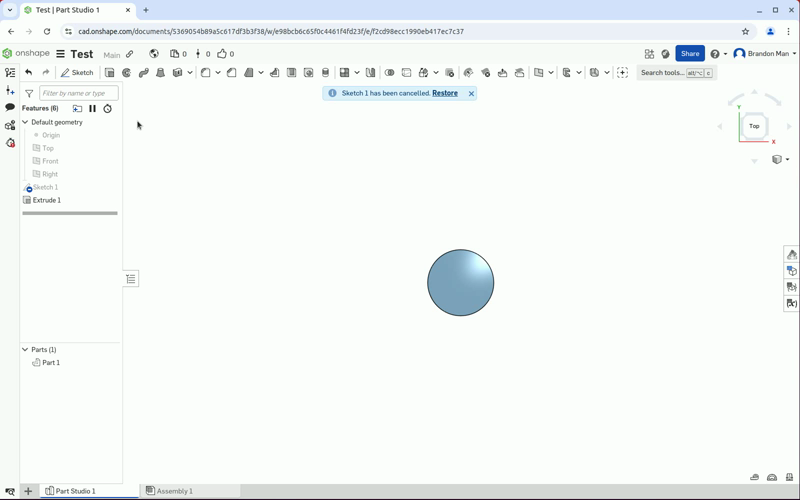
mouse_move(73, 189)
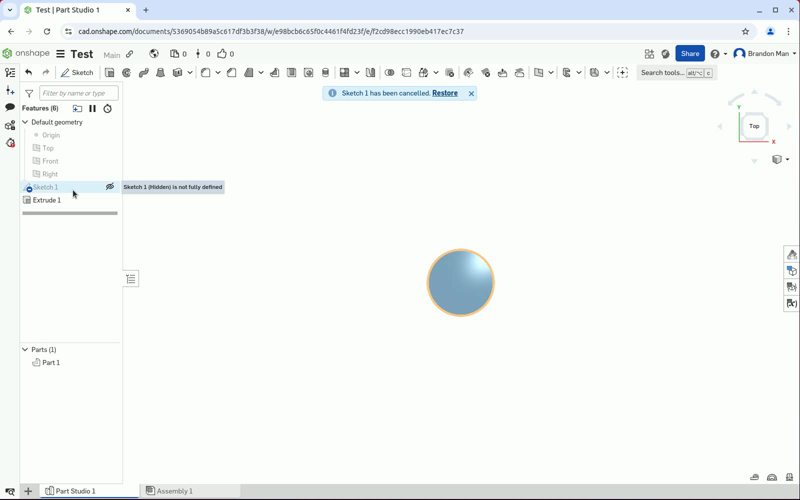
click(73, 189)
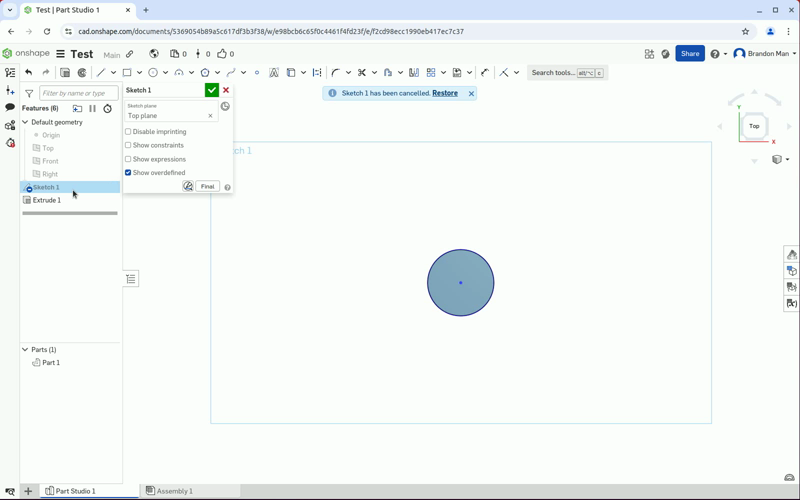
mouse_move(229, 92)
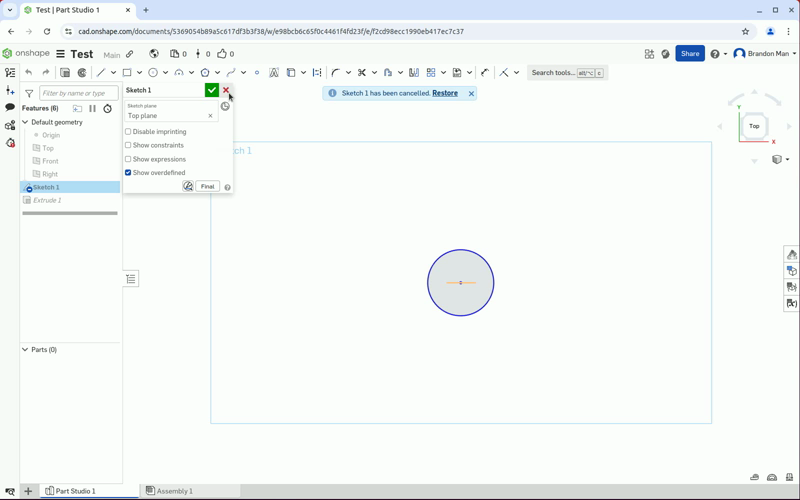
click(229, 92)
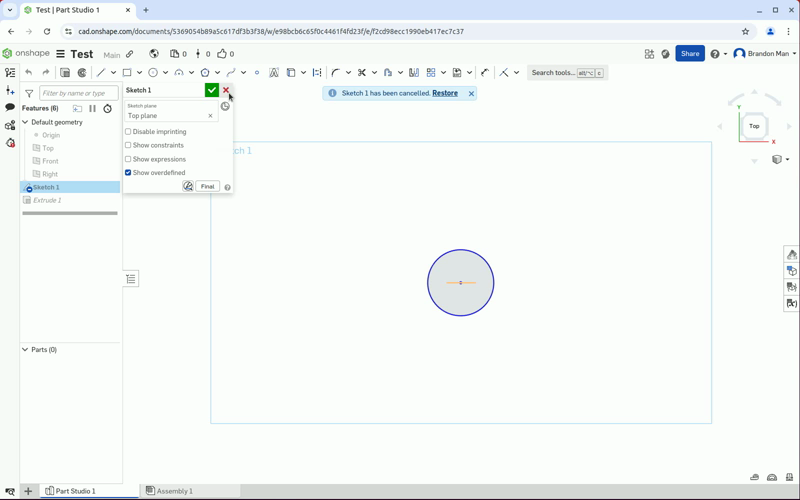
key(shift+s)
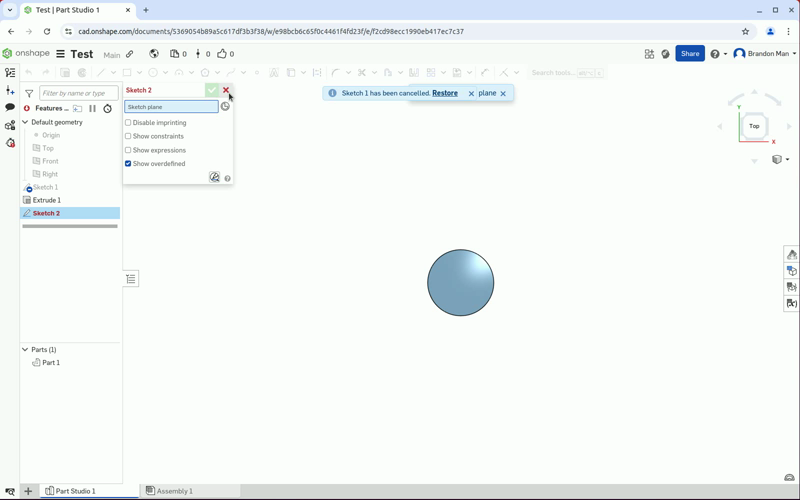
mouse_move(73, 150)
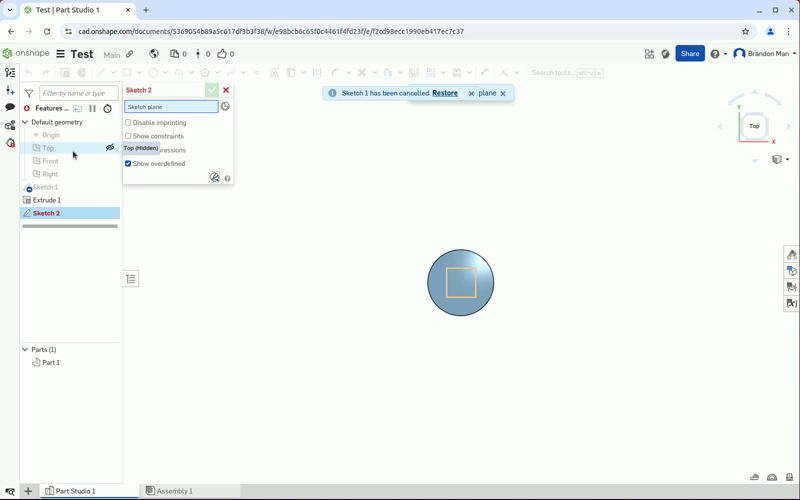
click(73, 150)
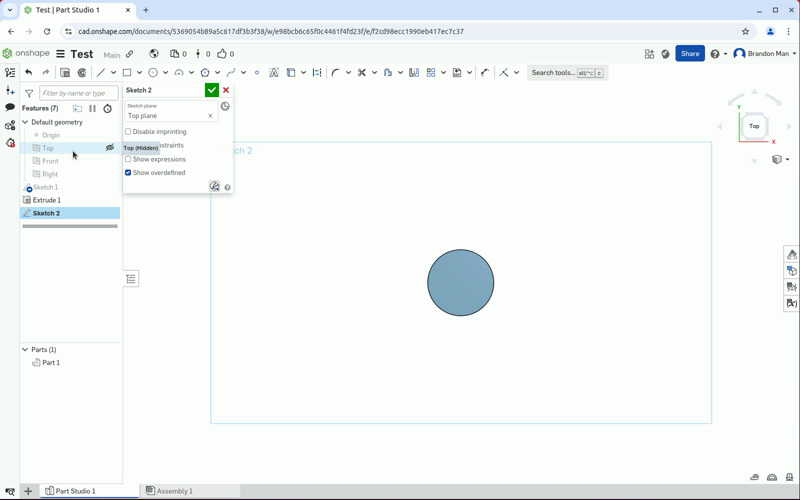
mouse_move(73, 352)
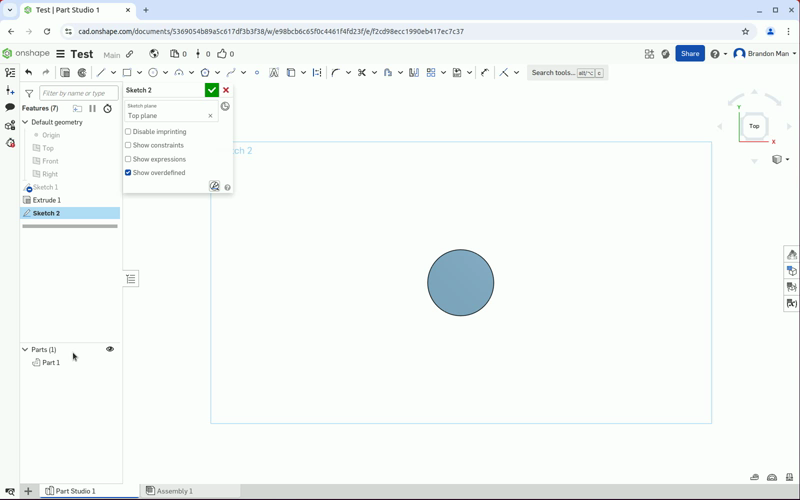
key(y)
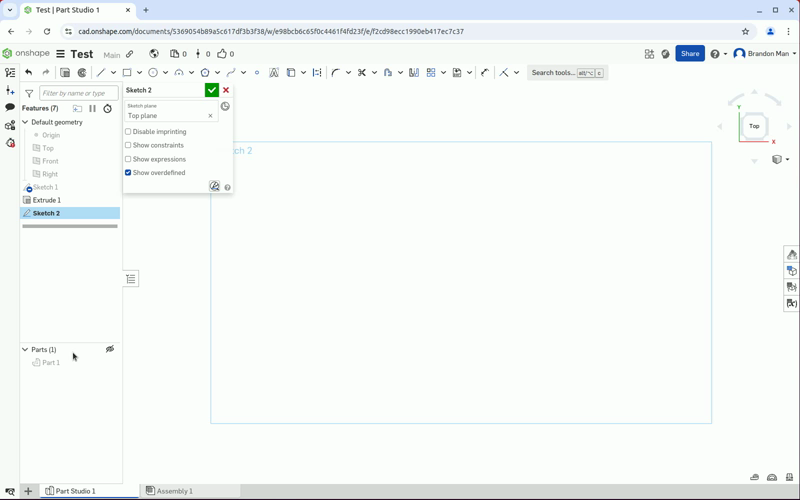
key(l)
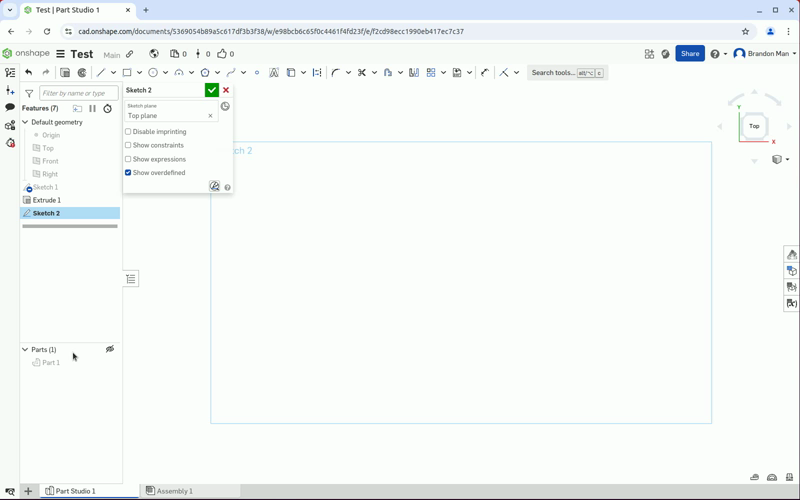
key_down(shift)
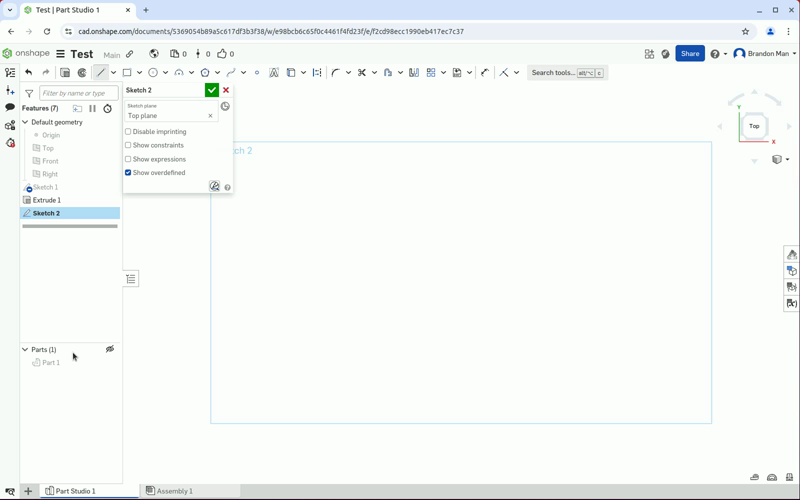
mouse_move(348, 382)
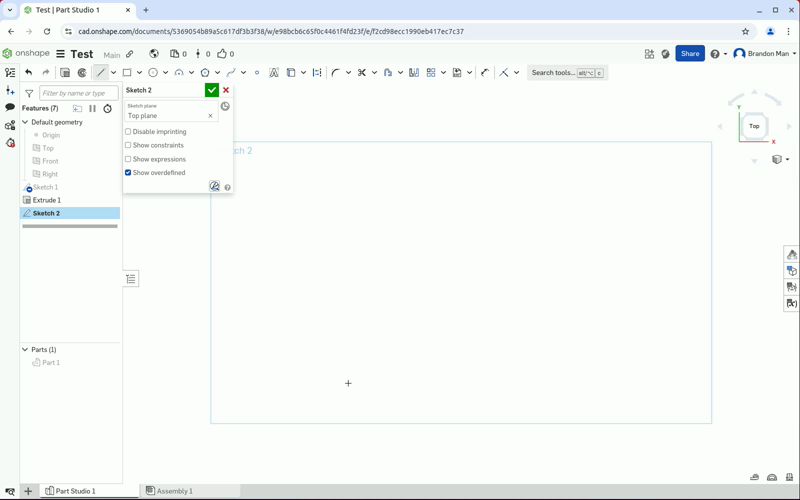
click(348, 382)
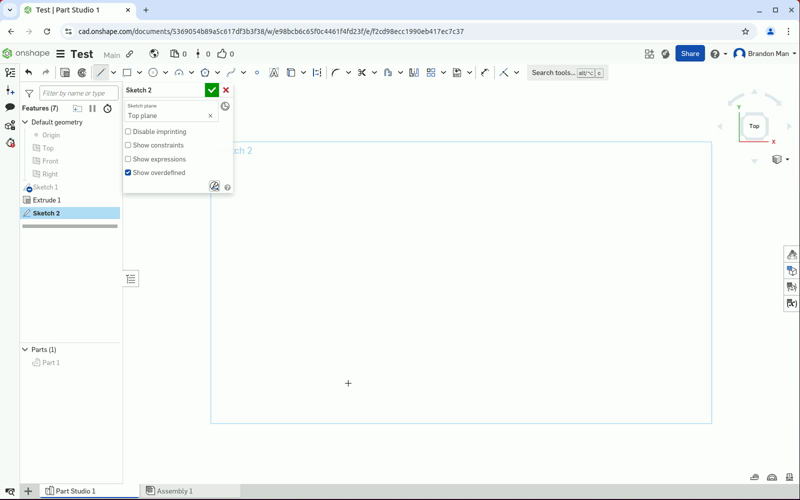
key_up(shift)
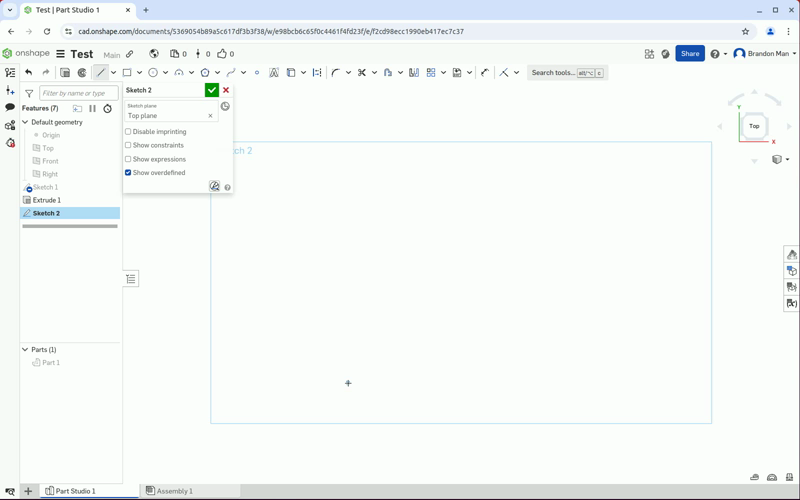
key_down(shift)
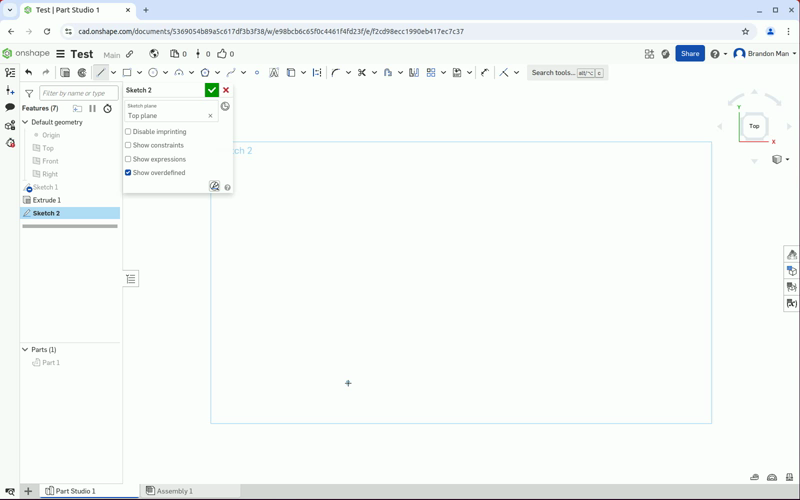
mouse_move(378, 382)
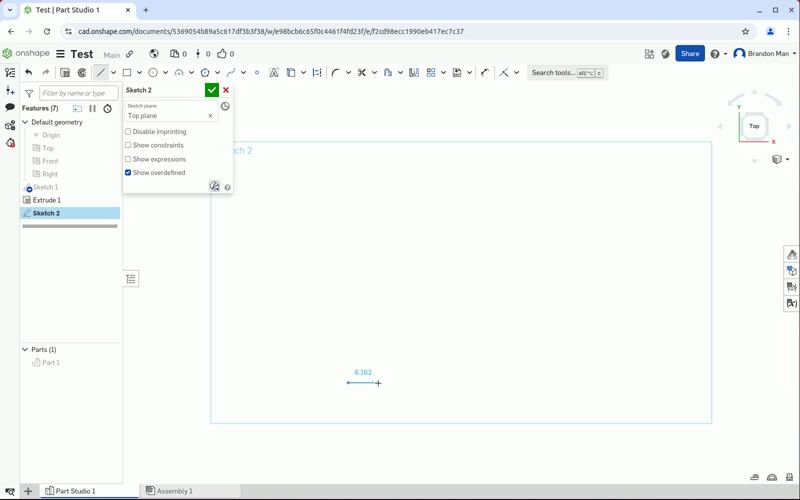
mouse_move(405, 382)
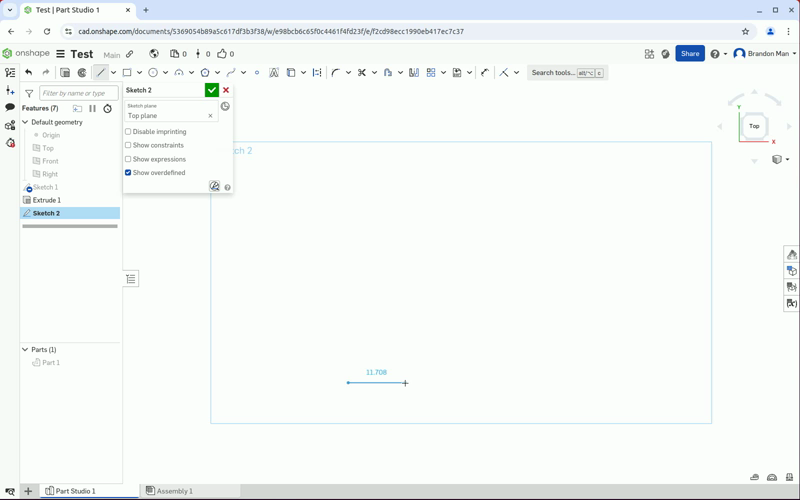
click(405, 382)
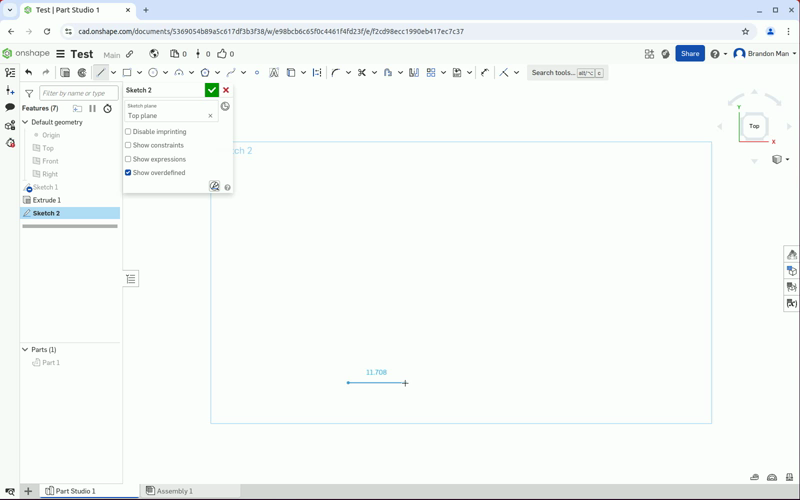
key_up(shift)
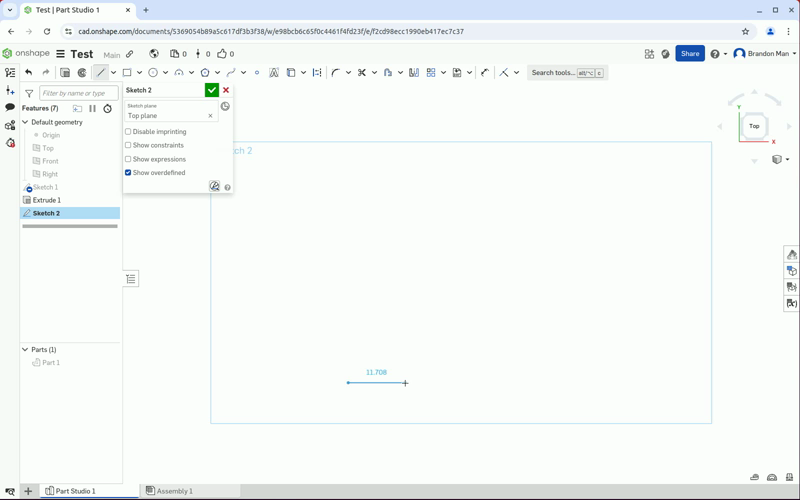
key_down(shift)
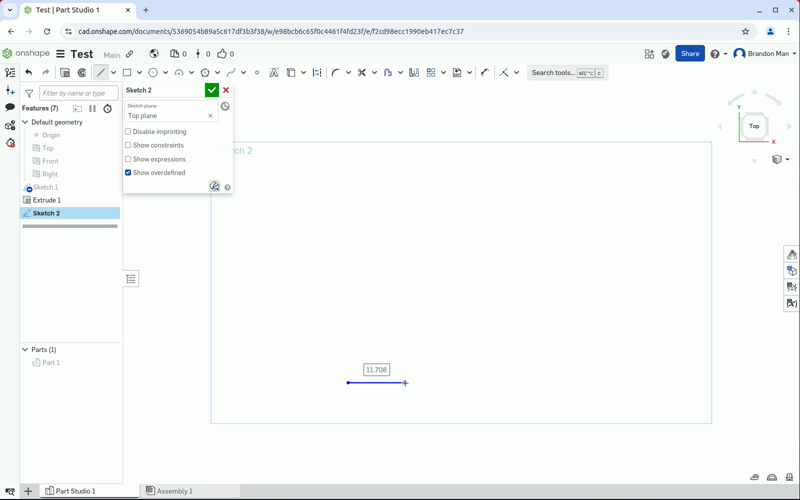
mouse_move(405, 322)
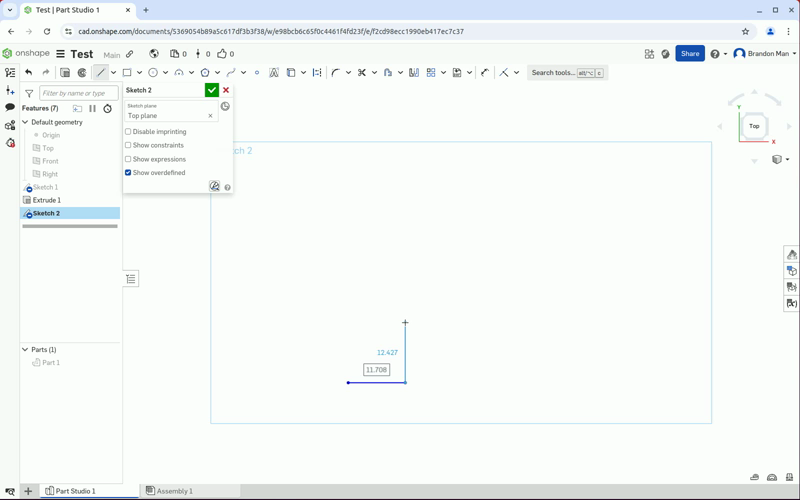
click(405, 322)
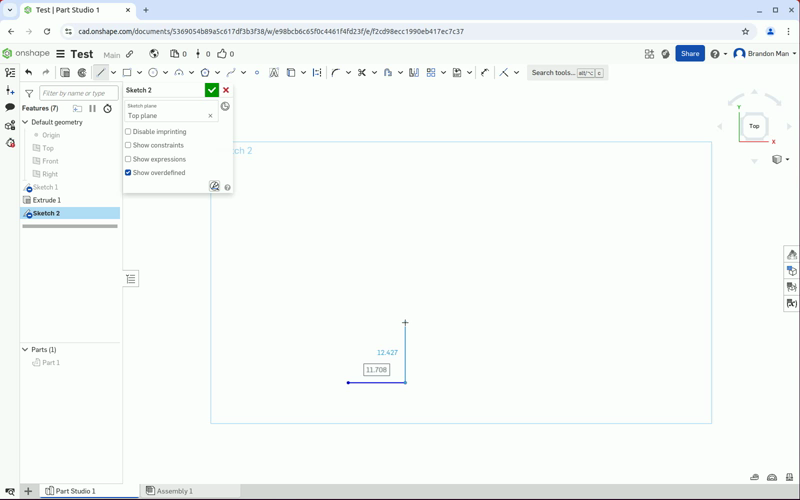
key_up(shift)
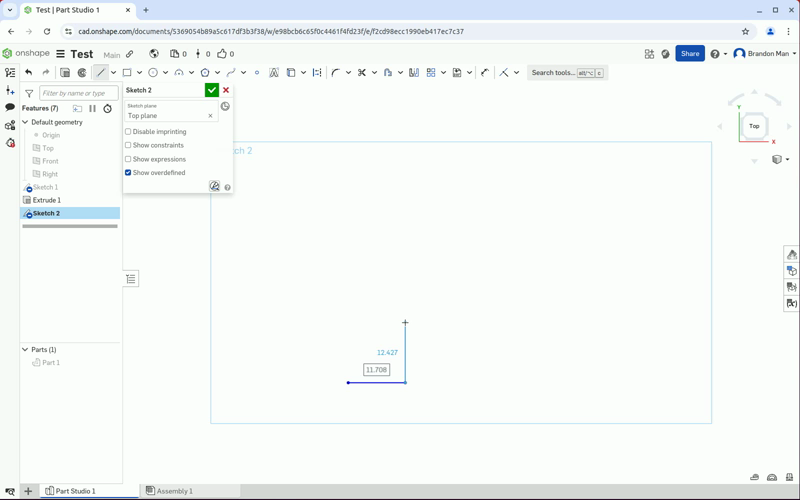
key_down(shift)
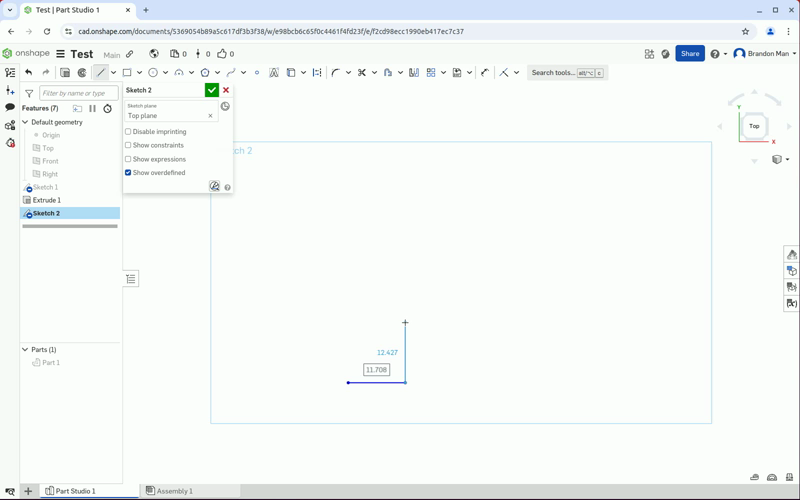
mouse_move(435, 322)
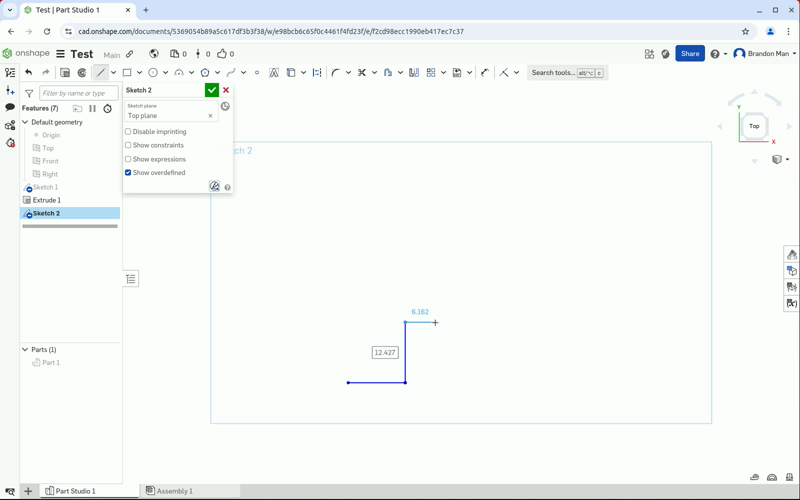
mouse_move(348, 322)
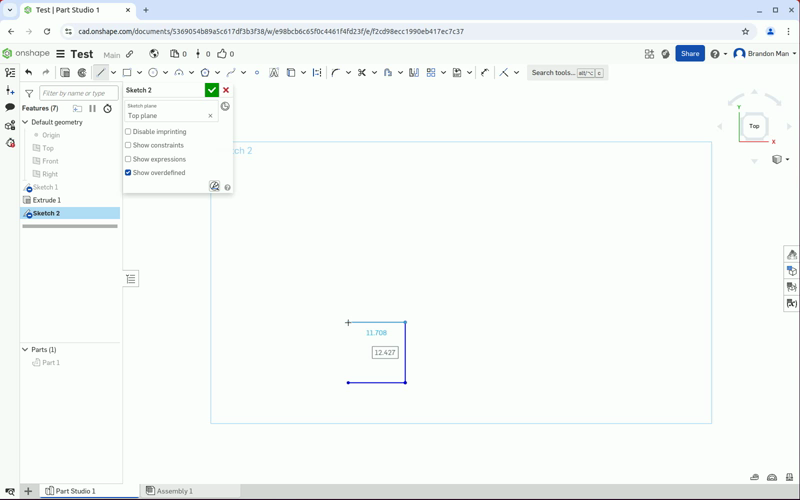
click(348, 322)
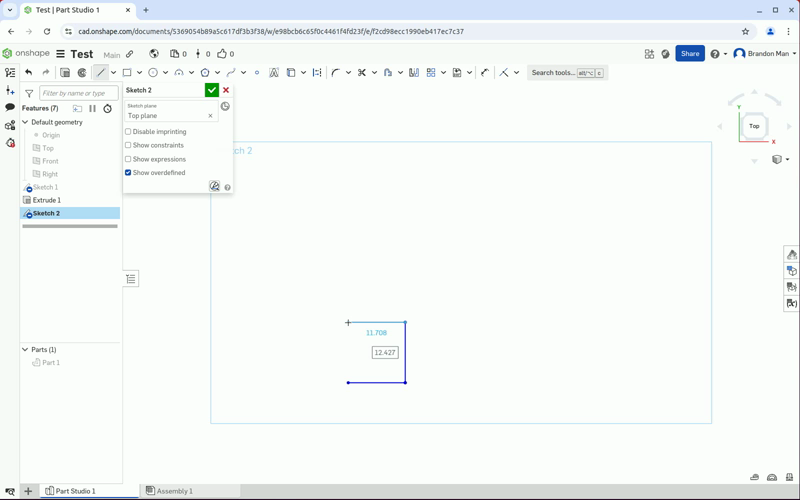
key_up(shift)
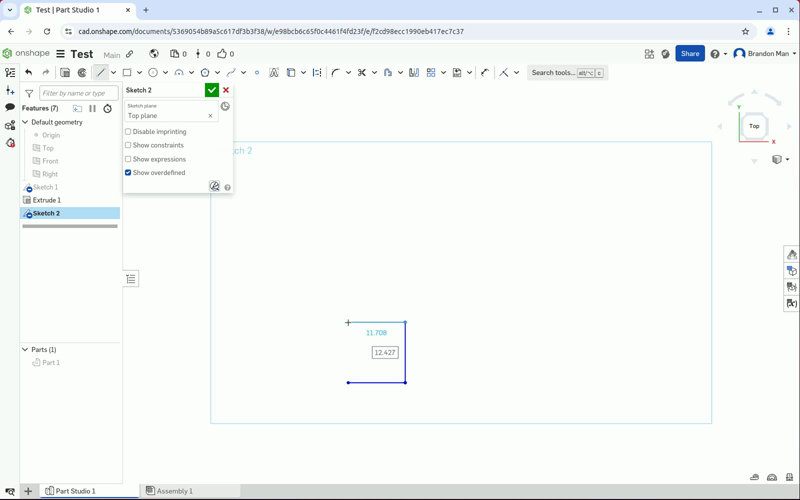
key_down(shift)
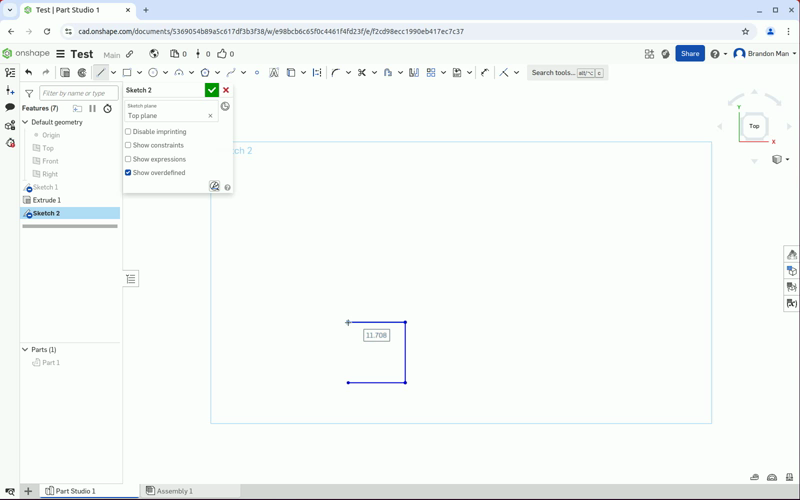
mouse_move(348, 382)
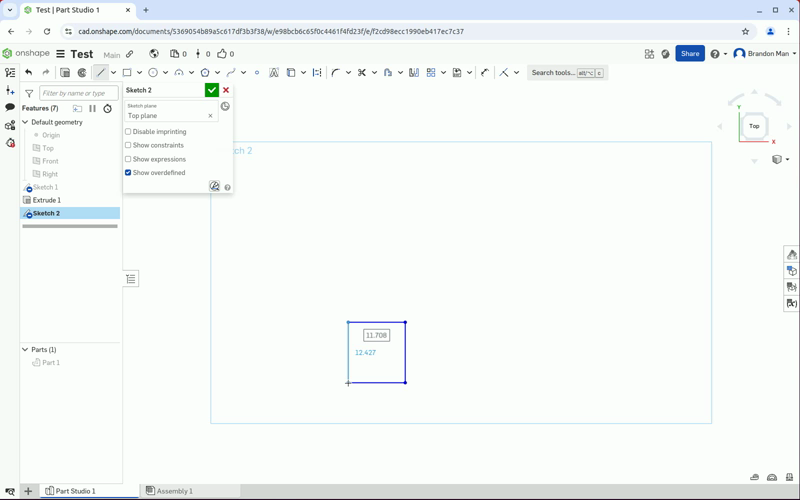
key_up(shift)
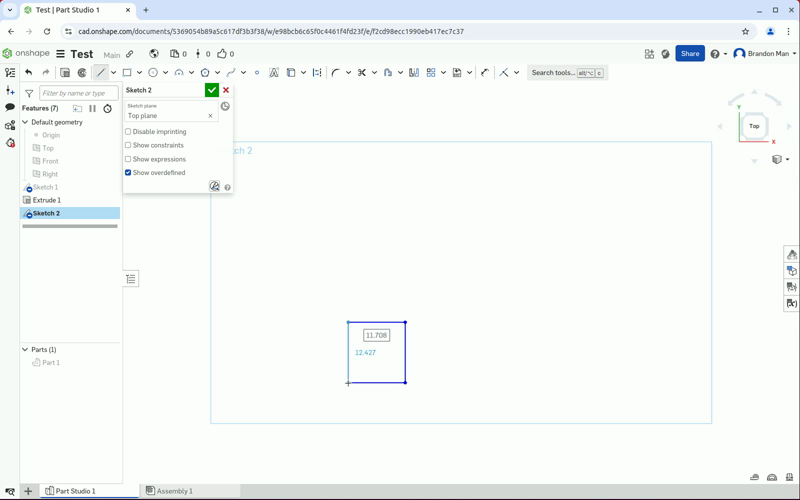
click(348, 382)
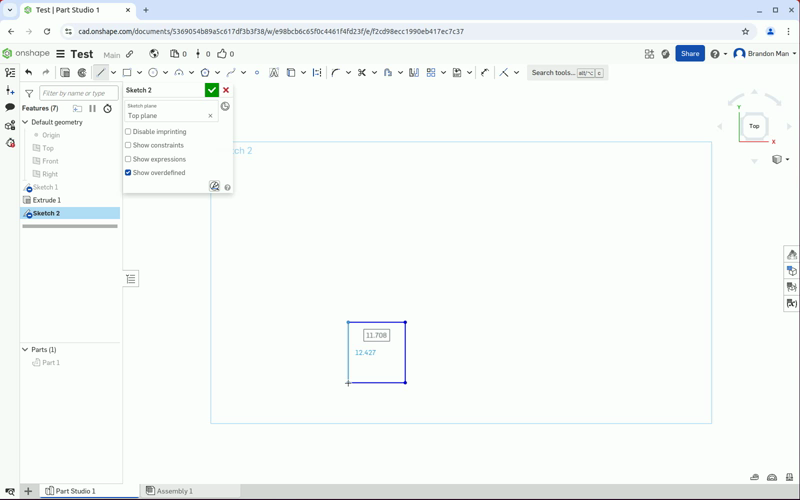
key(esc)
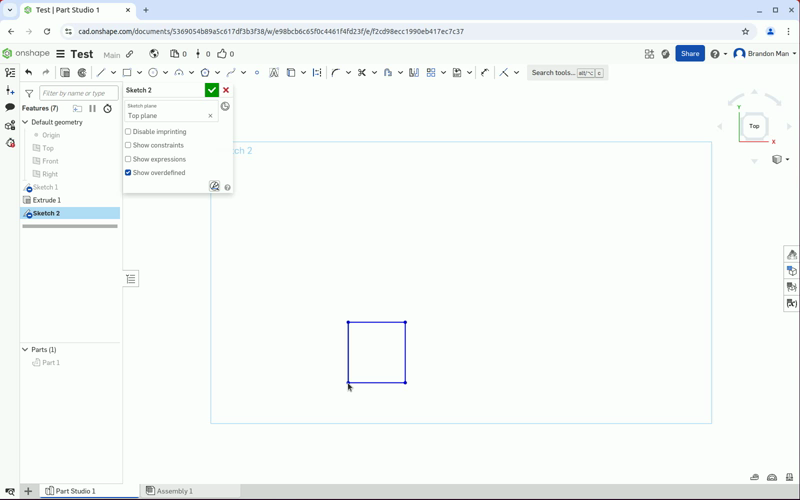
mouse_move(400, 377)
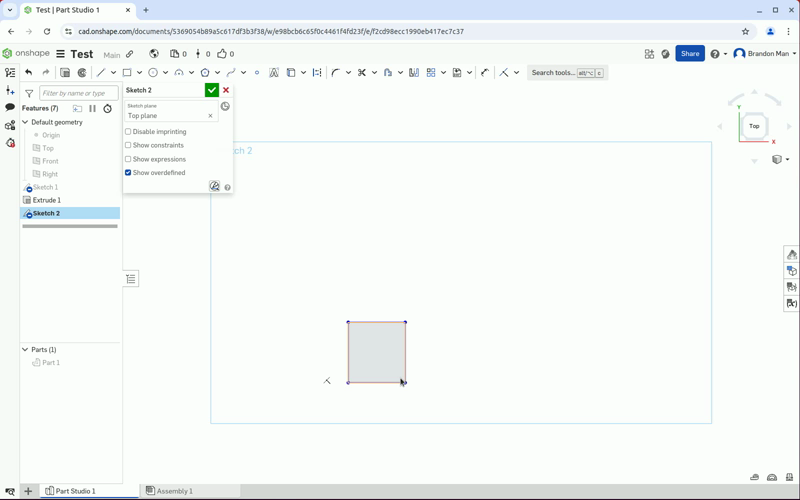
click(400, 377)
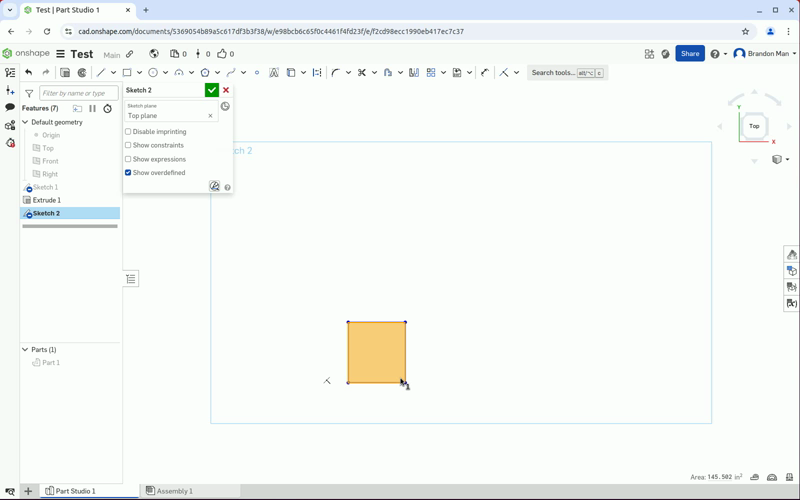
mouse_move(73, 352)
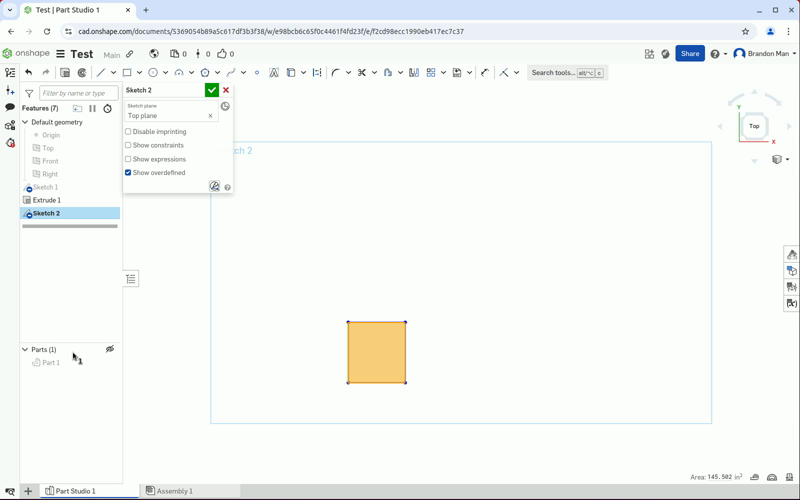
key(shift+y)
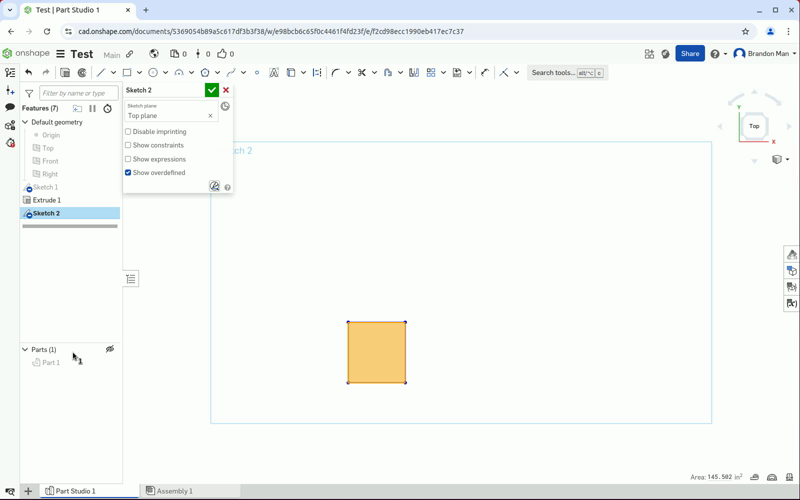
key(shift+e)
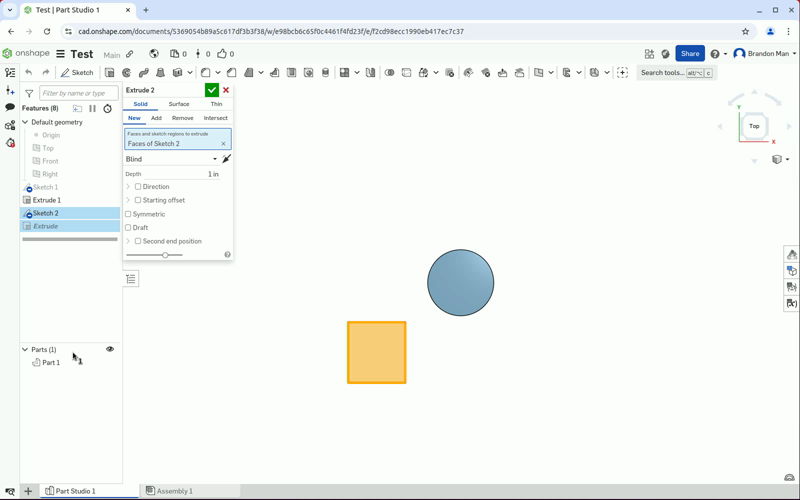
mouse_move(143, 106)
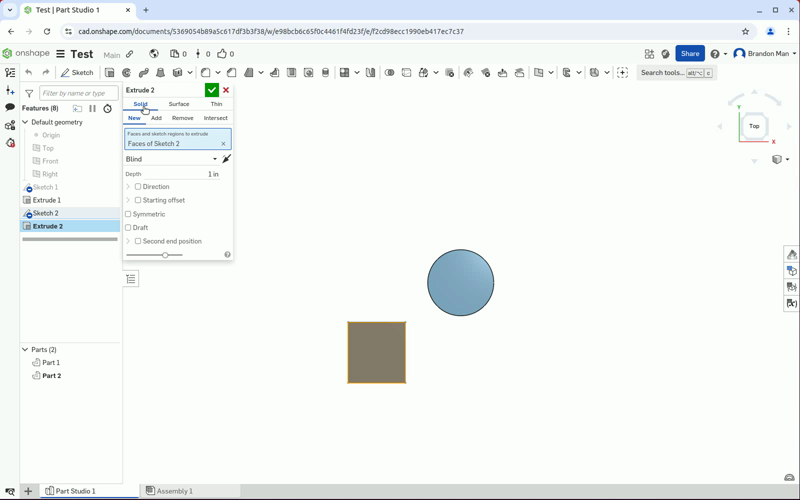
click(143, 106)
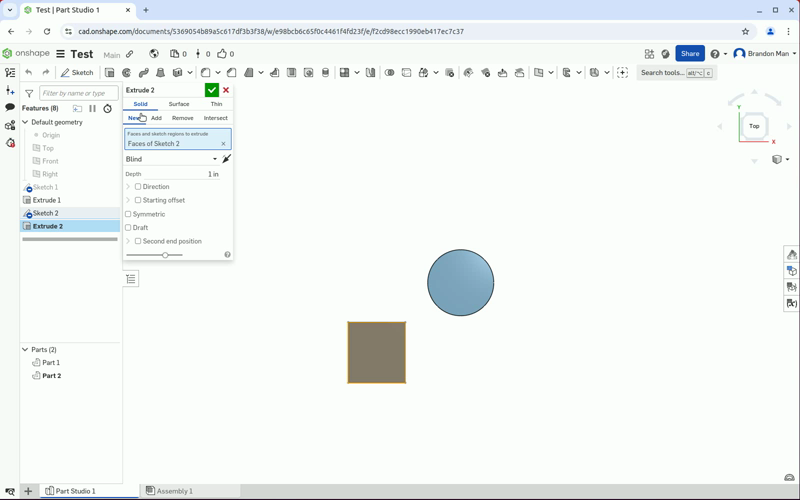
mouse_move(137, 120)
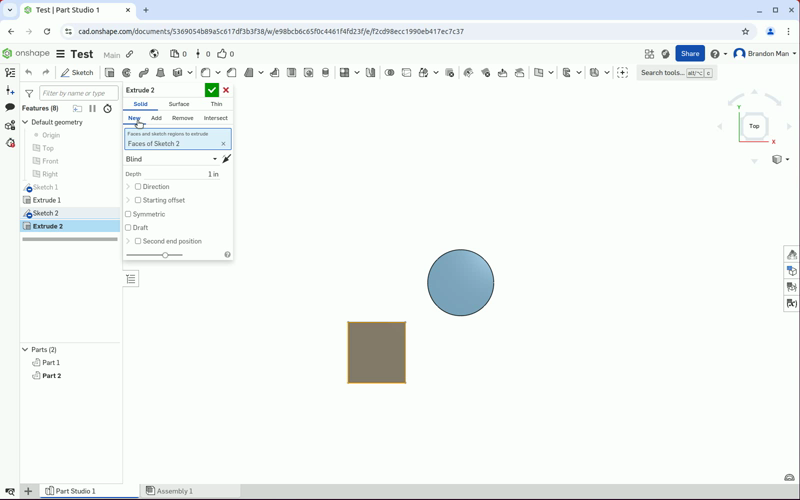
click(137, 120)
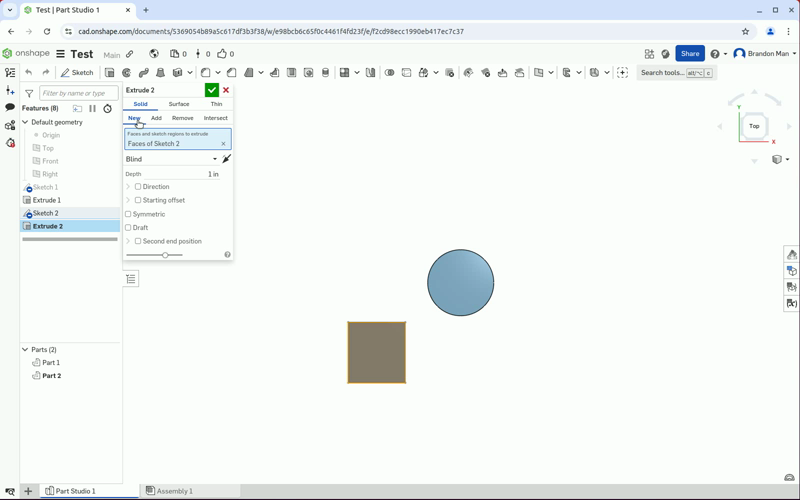
key(tab, 4)
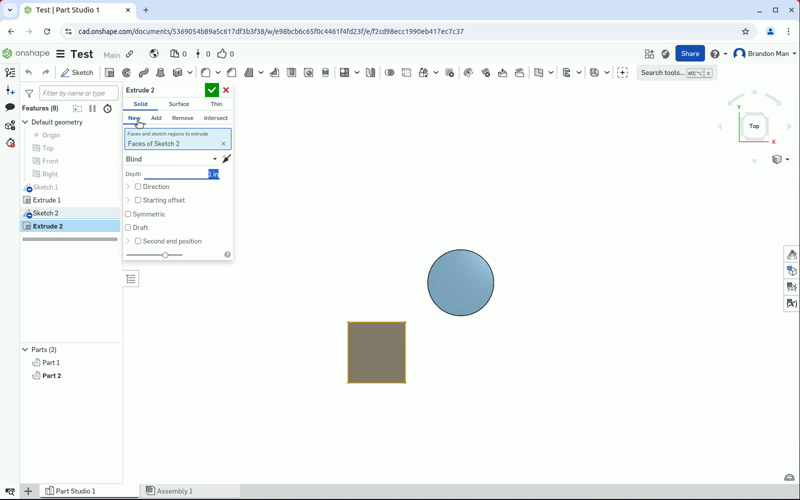
text(12.036)
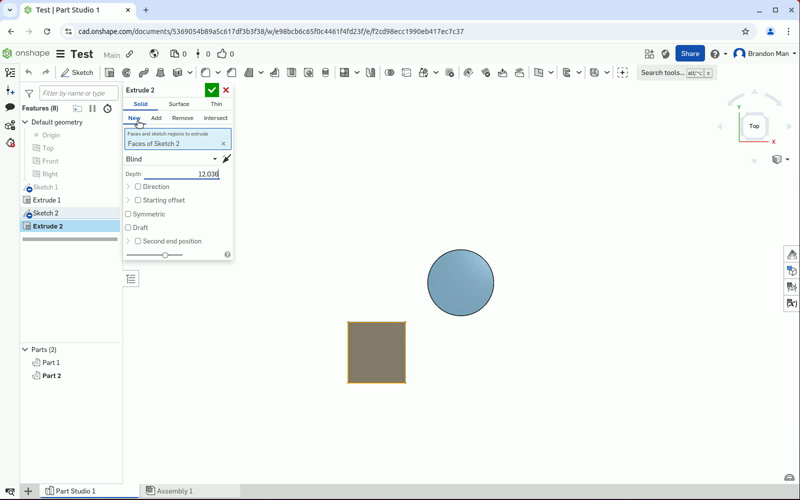
key(enter)
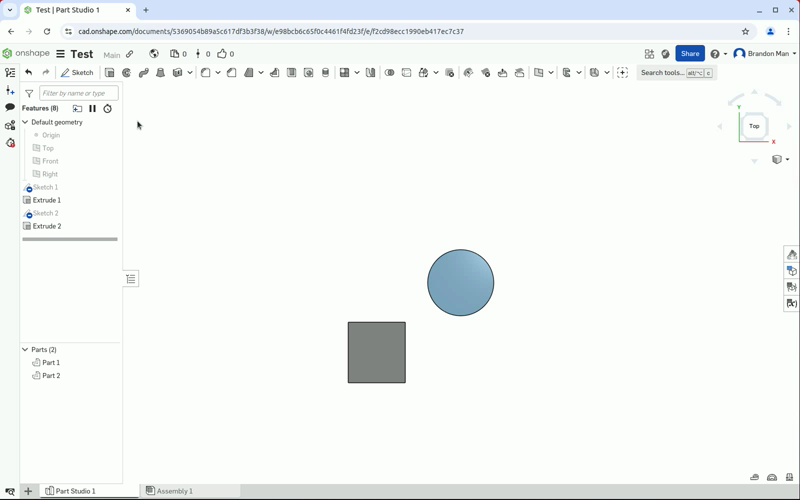
key(shift+h)
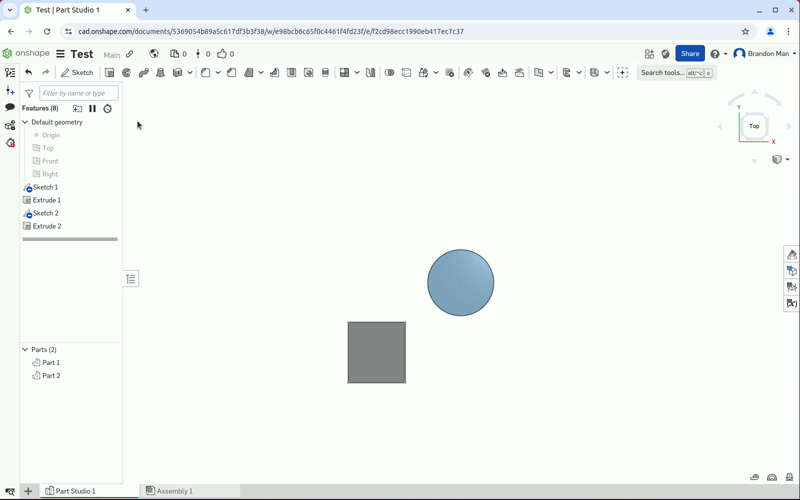
key(shift+h)
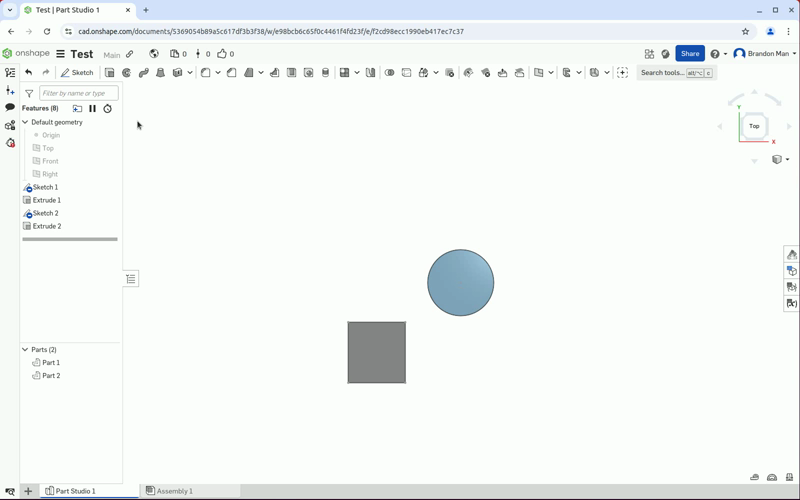
key(shift+7)
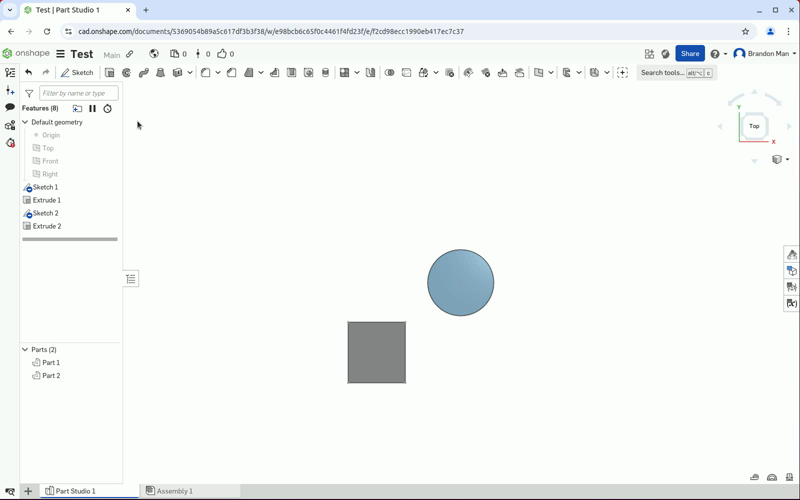
key(up, 3)
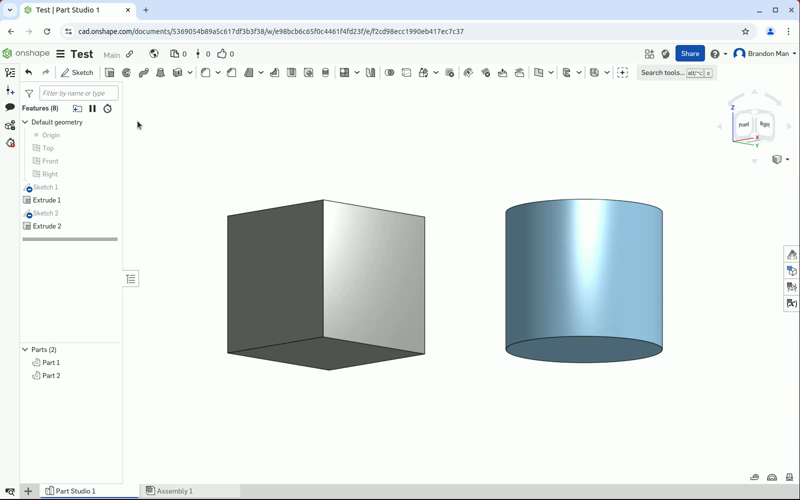
key(left, 3)
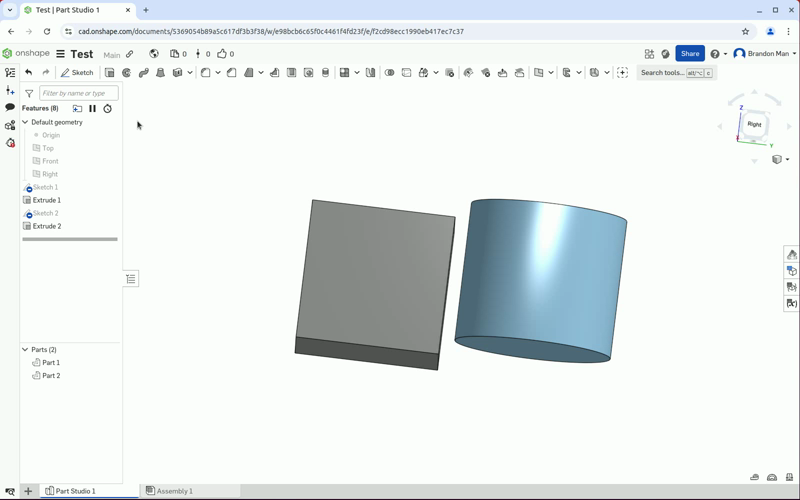
key(right, 3)
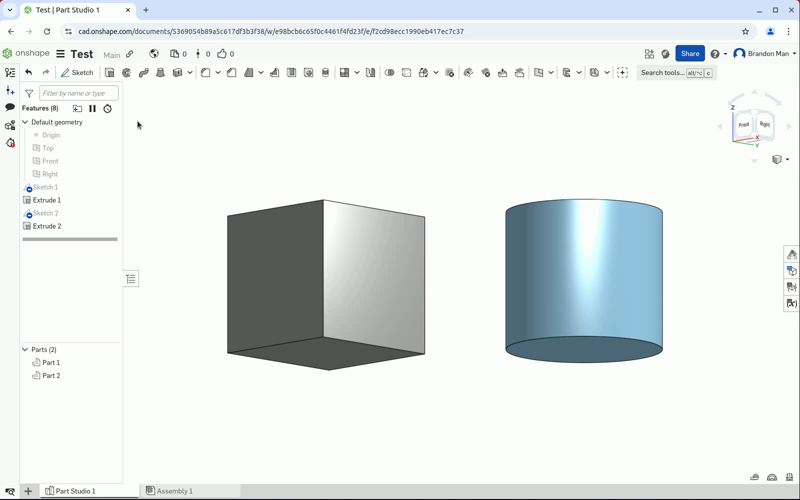
key(down, 3)
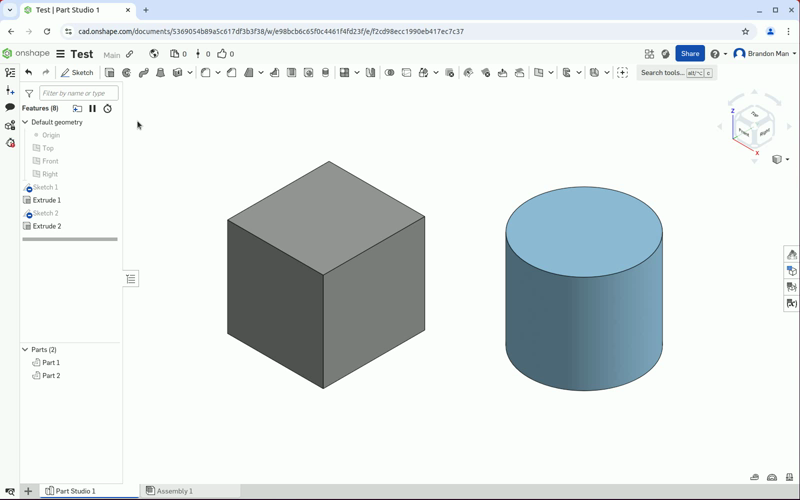
mouse_move(73, 189)
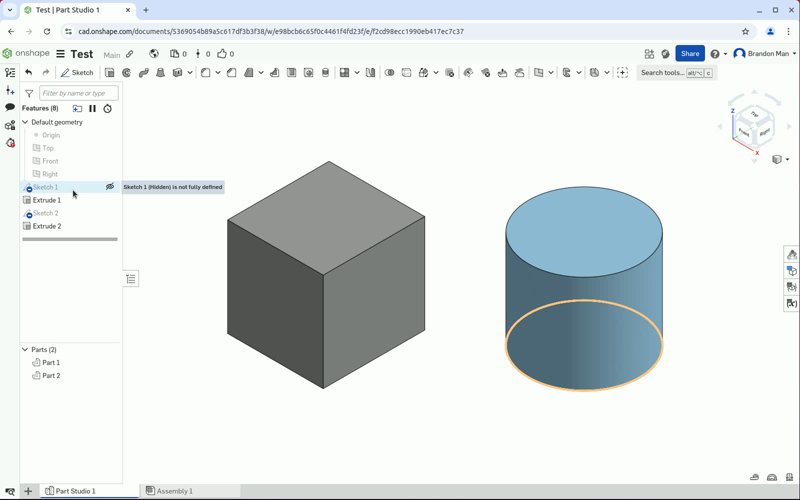
click(73, 189)